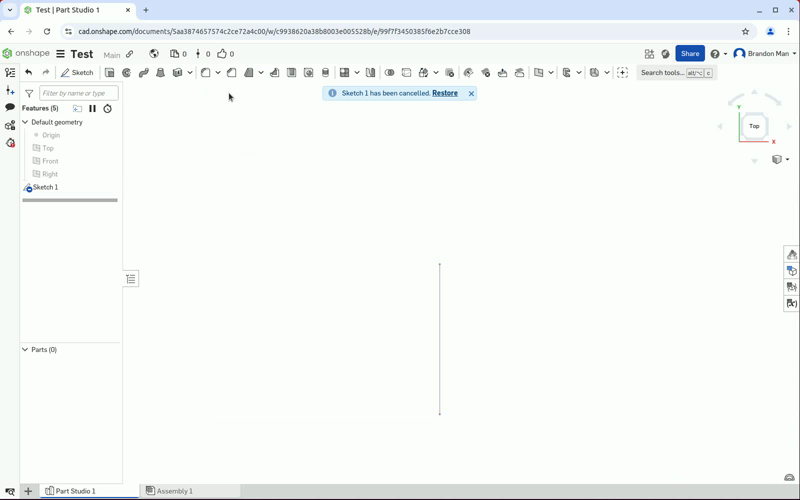
key(shift+h)
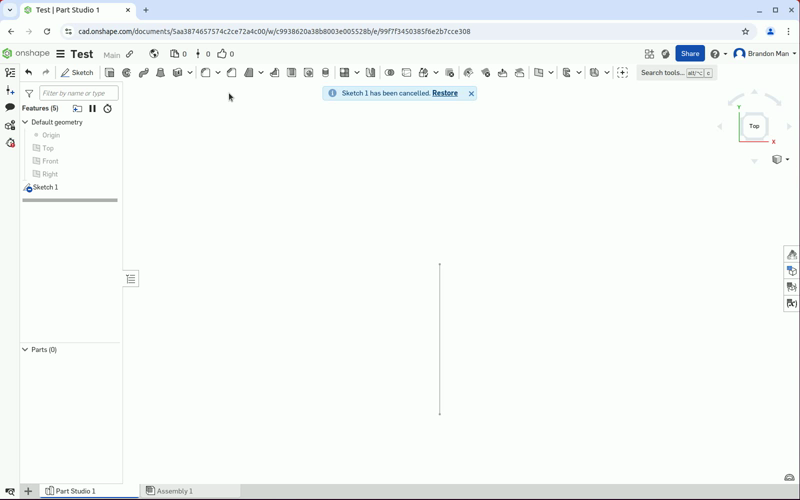
key(shift+s)
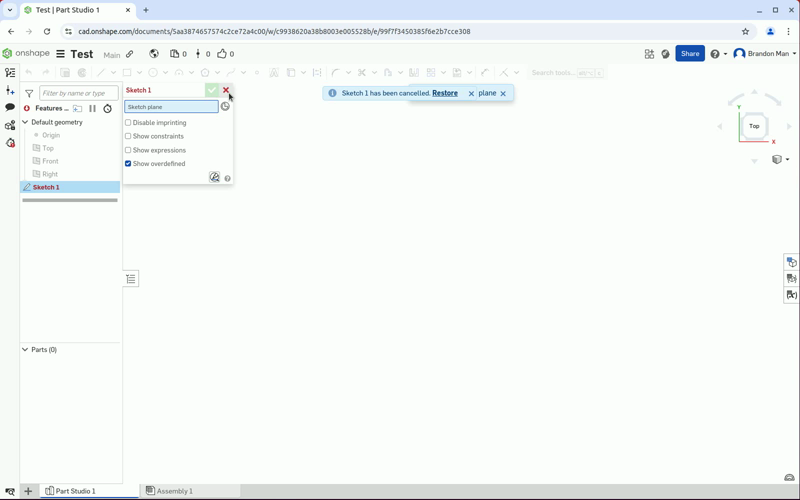
mouse_move(73, 150)
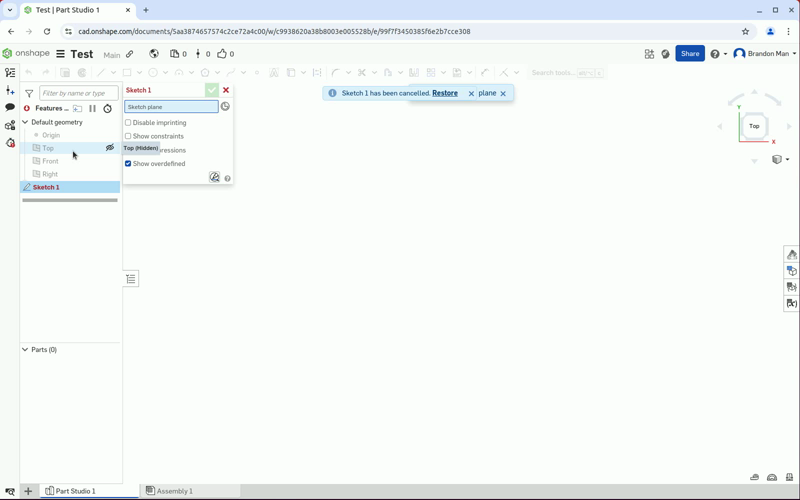
click(73, 150)
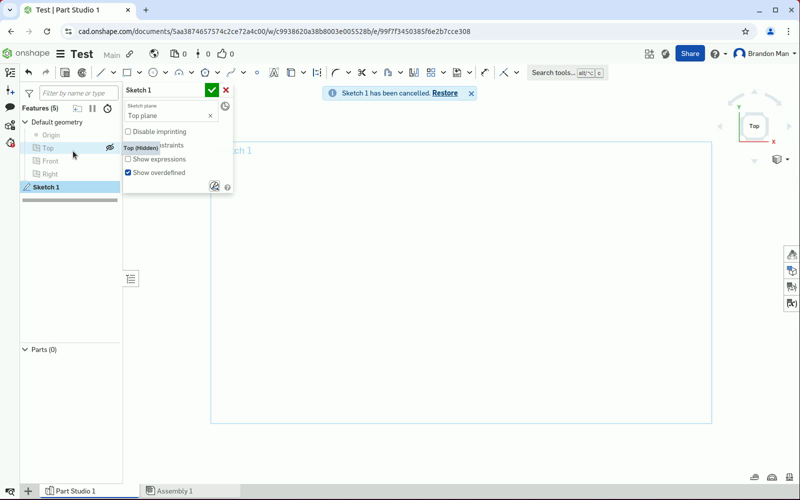
mouse_move(73, 352)
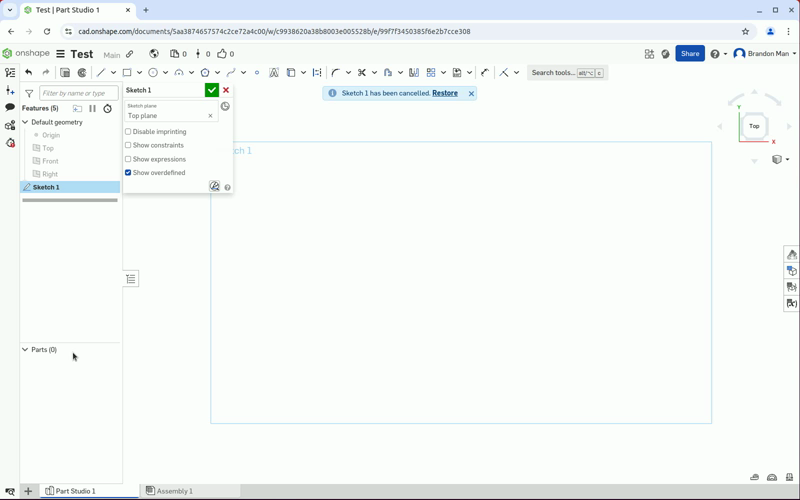
key(y)
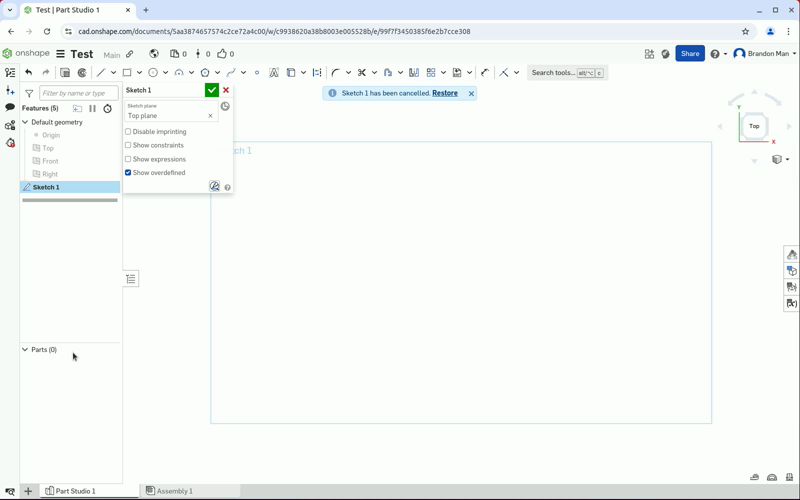
key(c)
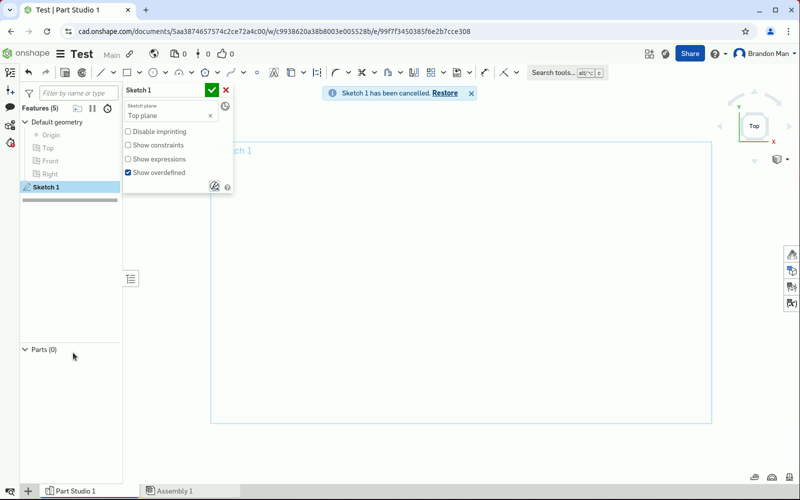
key_down(shift)
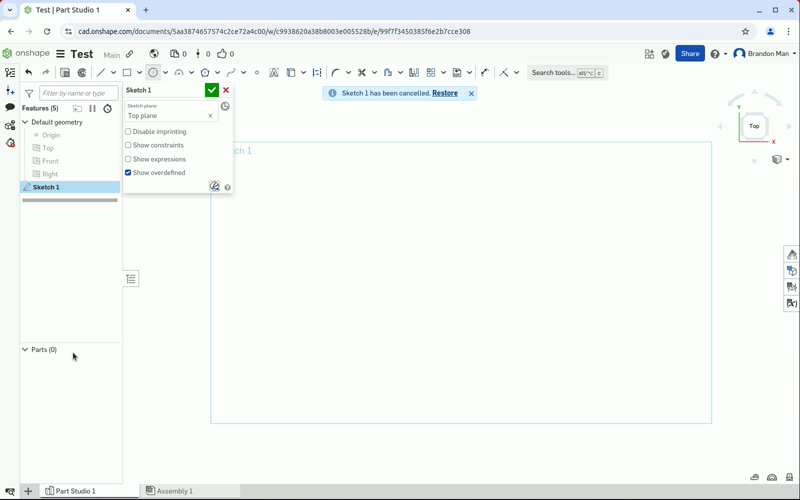
mouse_move(434, 264)
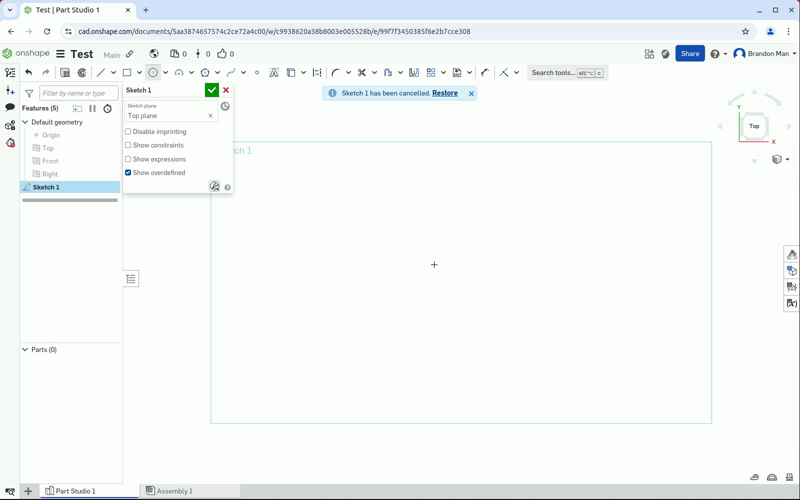
click(434, 264)
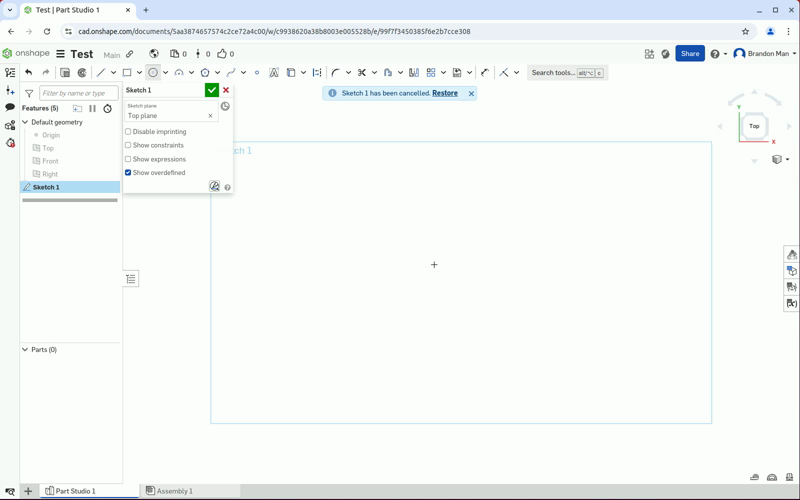
key_up(shift)
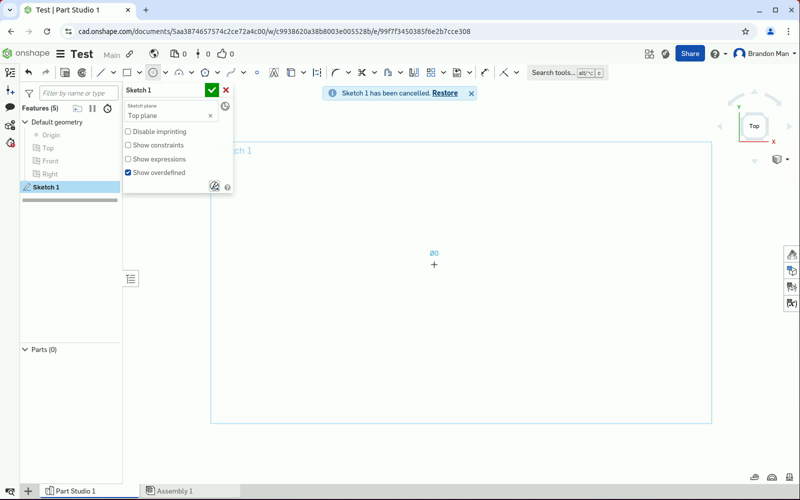
mouse_move(478, 264)
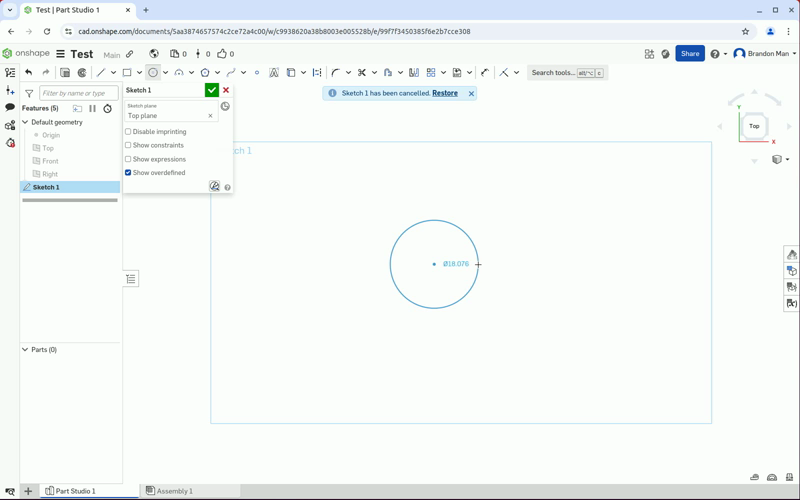
click(478, 264)
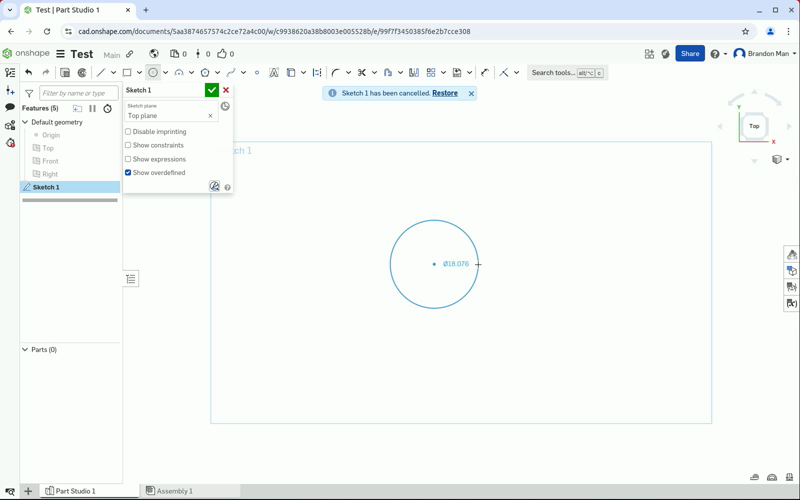
key(esc)
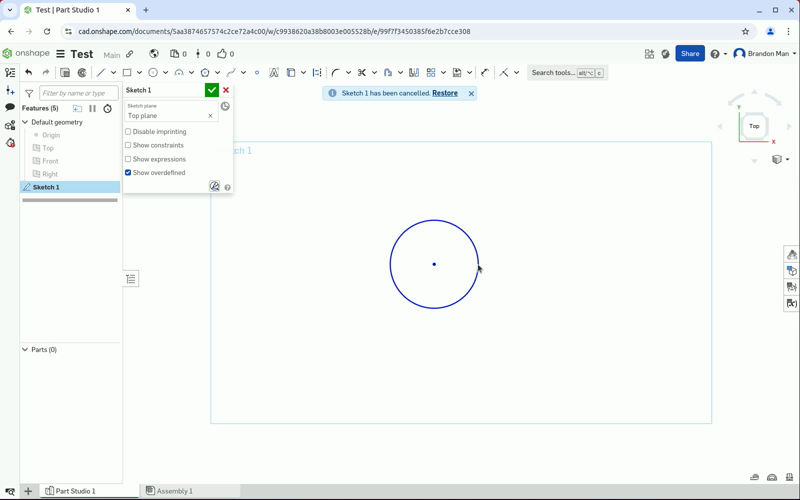
mouse_move(413, 273)
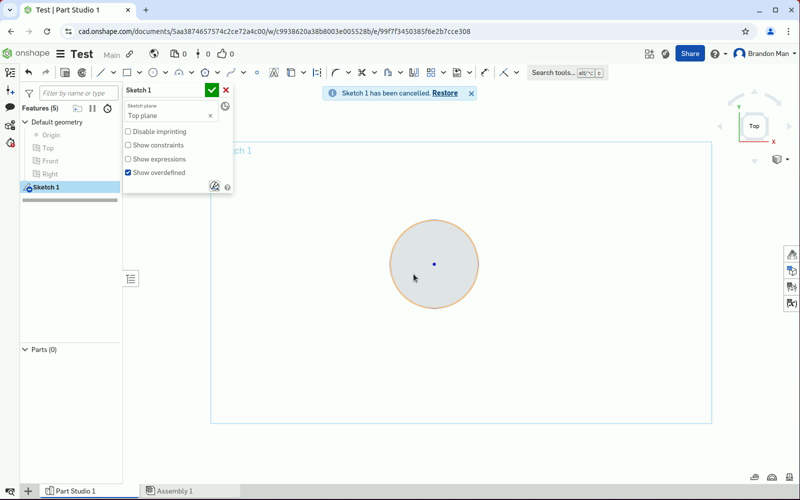
click(413, 273)
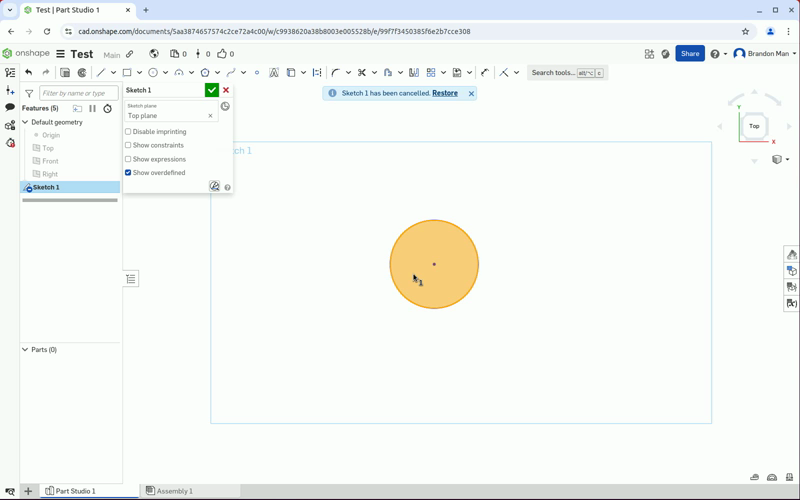
mouse_move(73, 352)
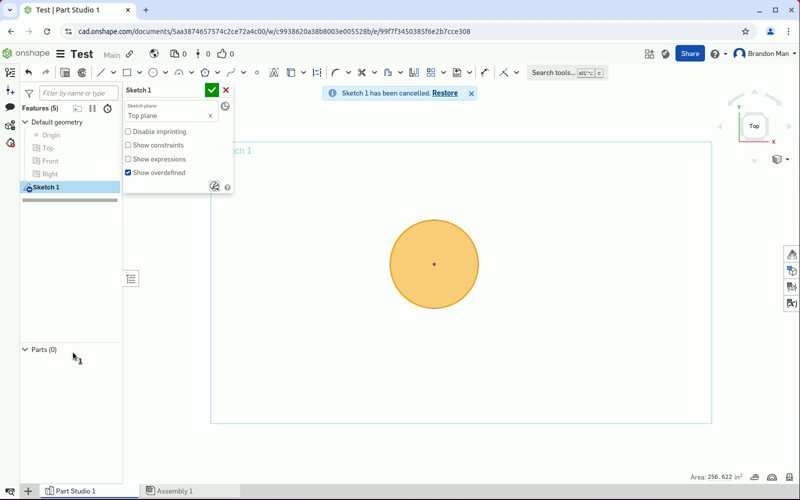
key(shift+y)
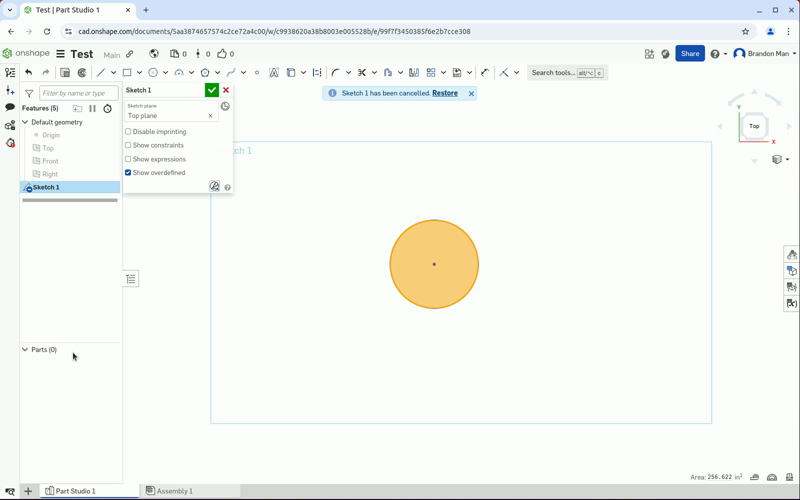
key(shift+e)
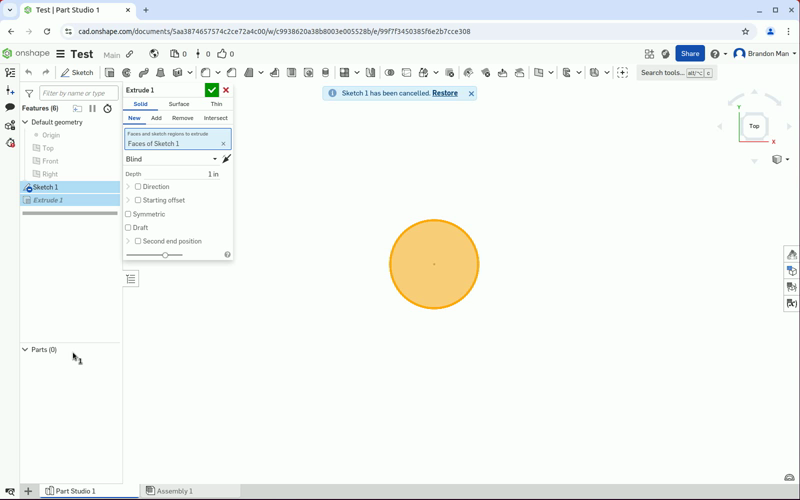
mouse_move(143, 106)
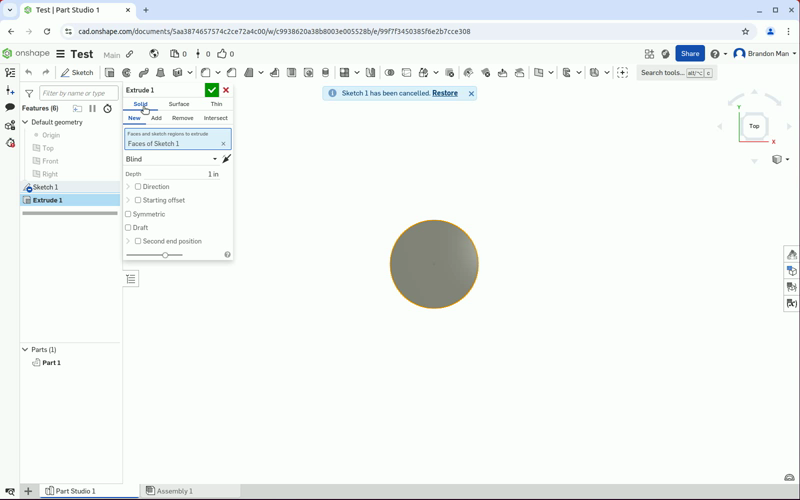
click(143, 106)
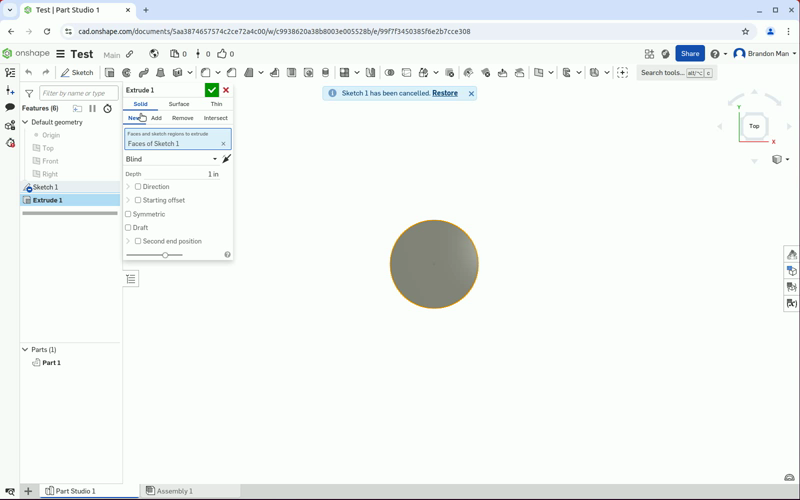
mouse_move(137, 120)
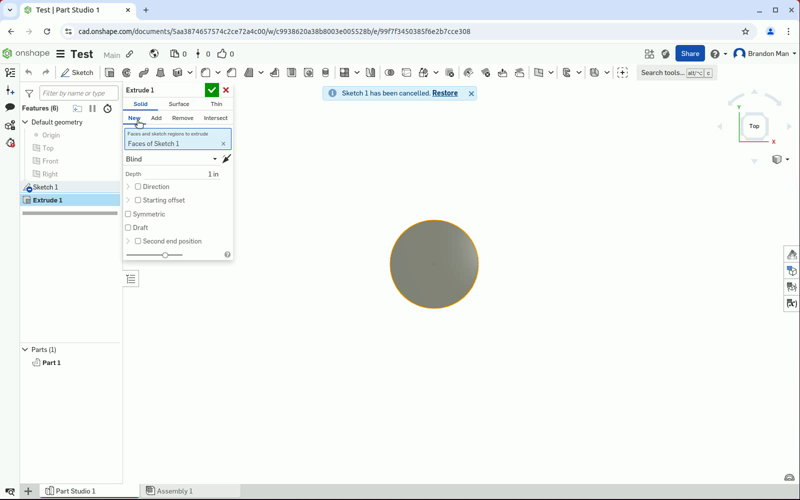
click(137, 120)
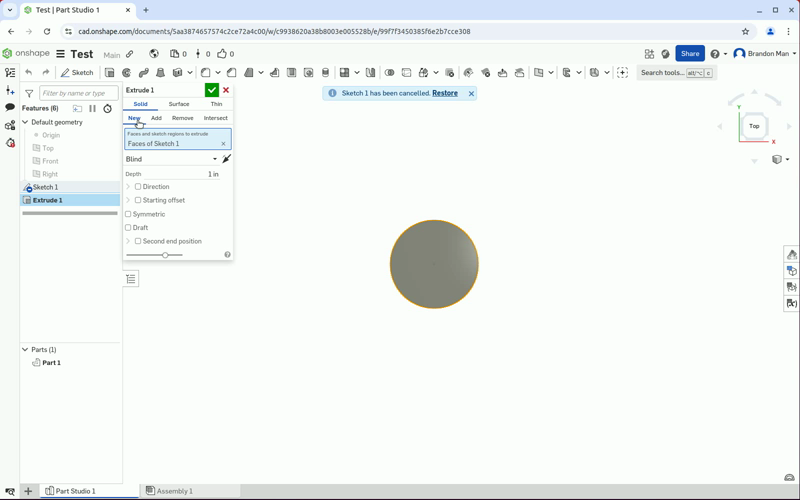
key(tab, 4)
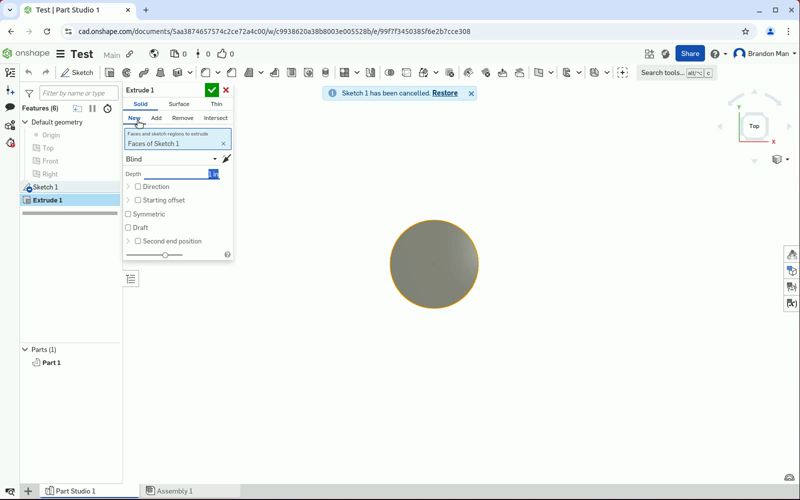
text(9.869)
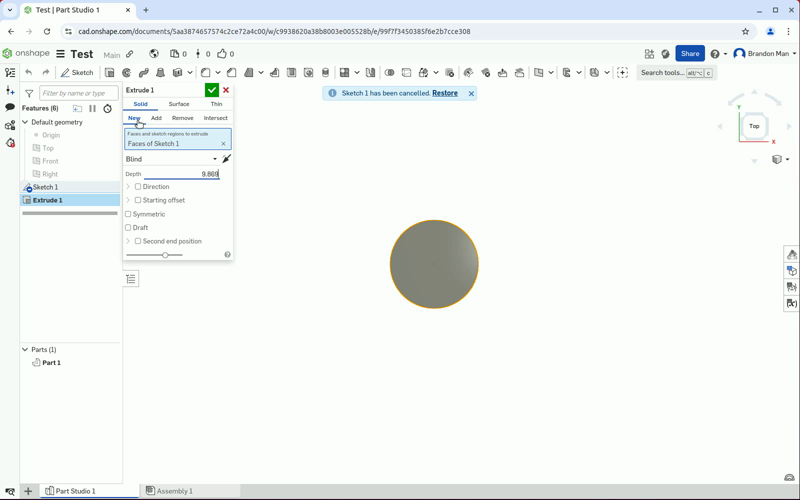
key(enter)
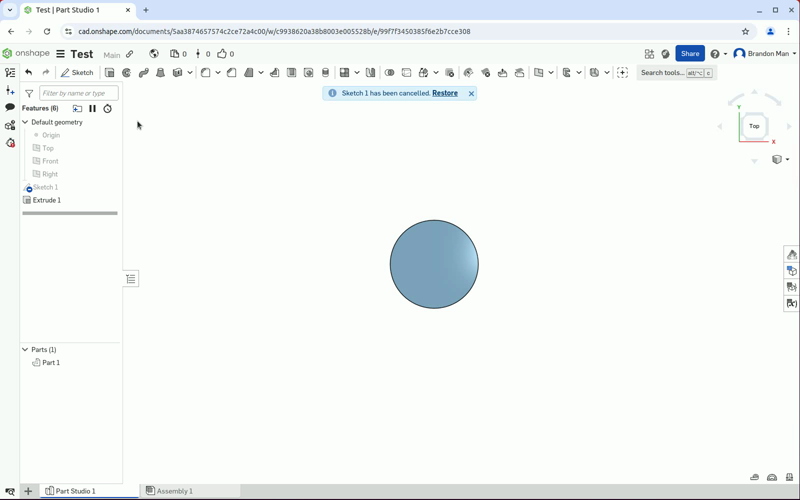
key(shift+h)
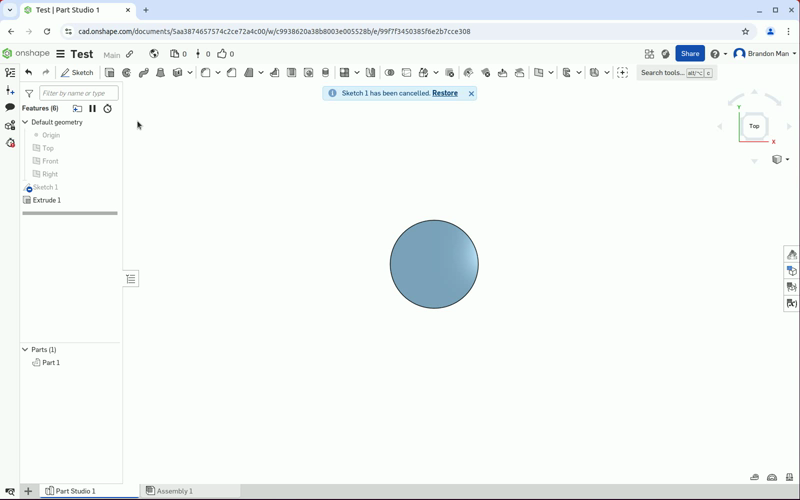
key(shift+h)
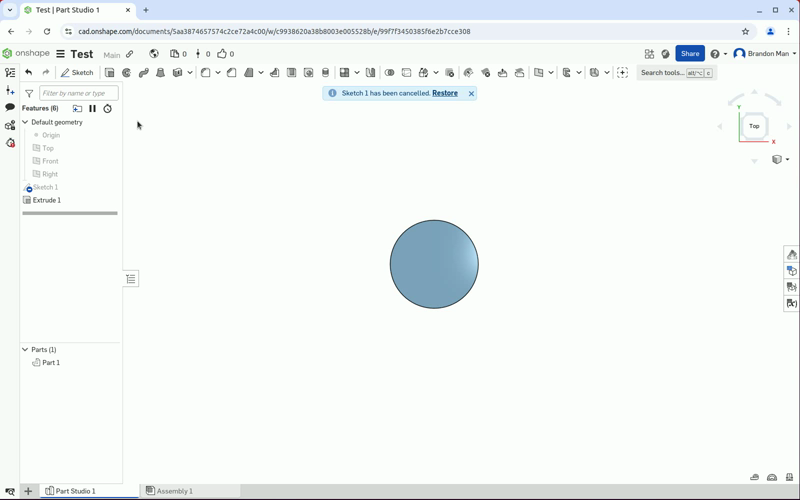
mouse_move(73, 189)
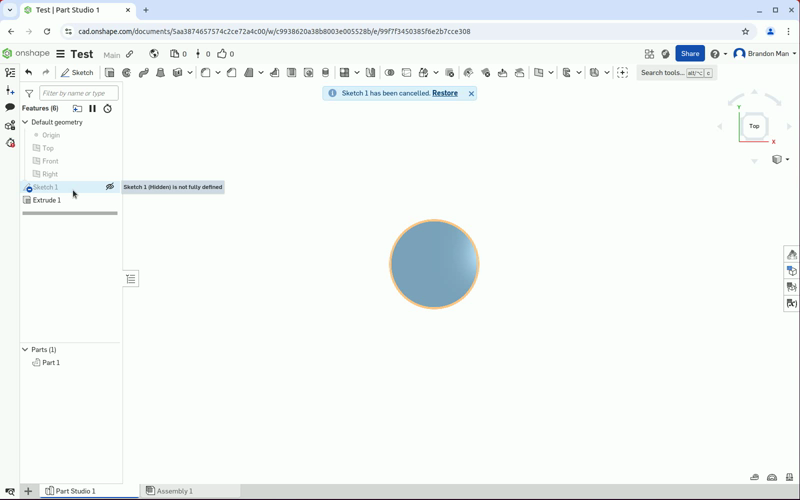
click(73, 189)
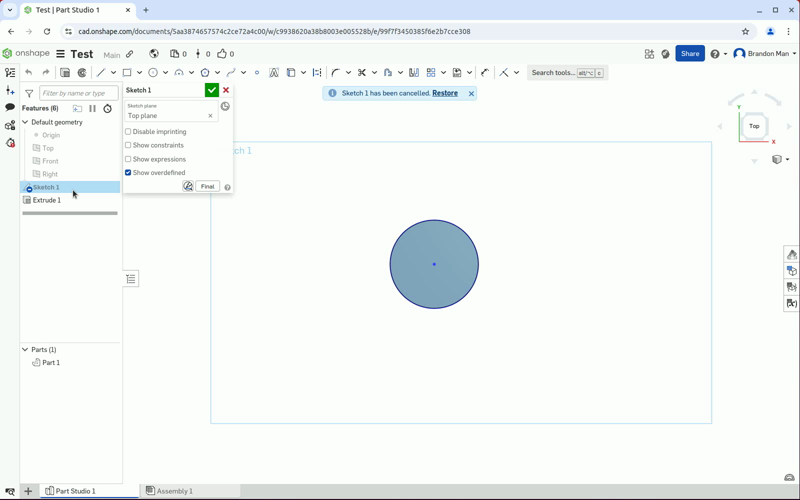
mouse_move(229, 92)
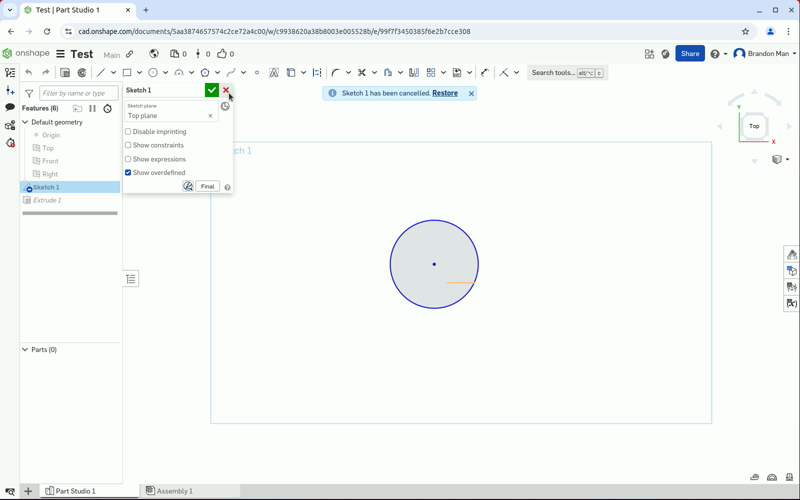
click(229, 92)
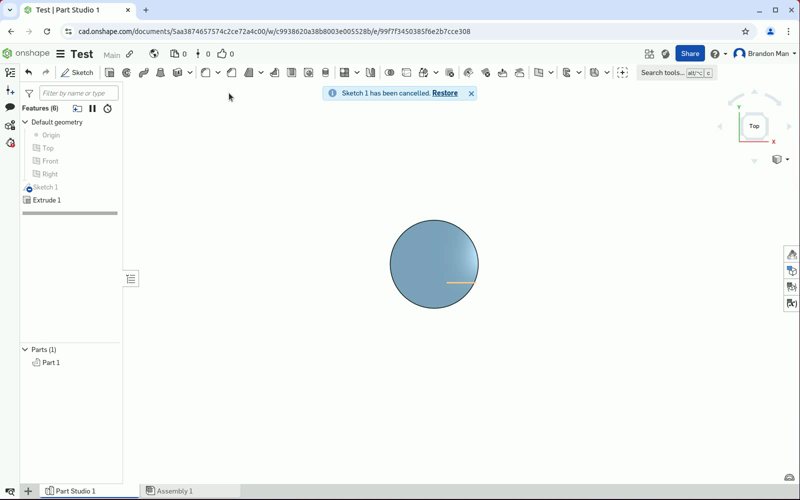
mouse_move(541, 75)
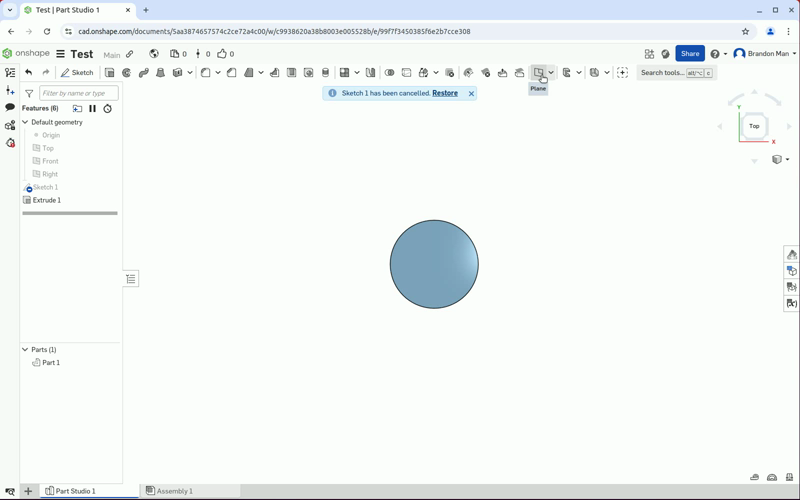
click(541, 75)
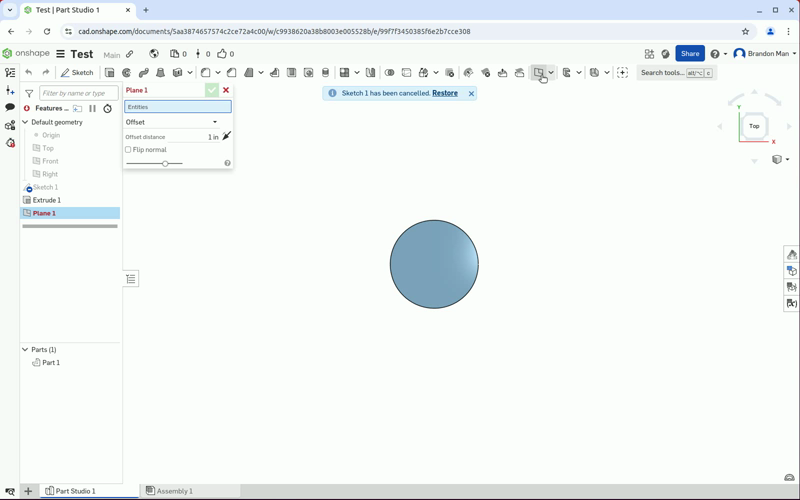
mouse_move(73, 150)
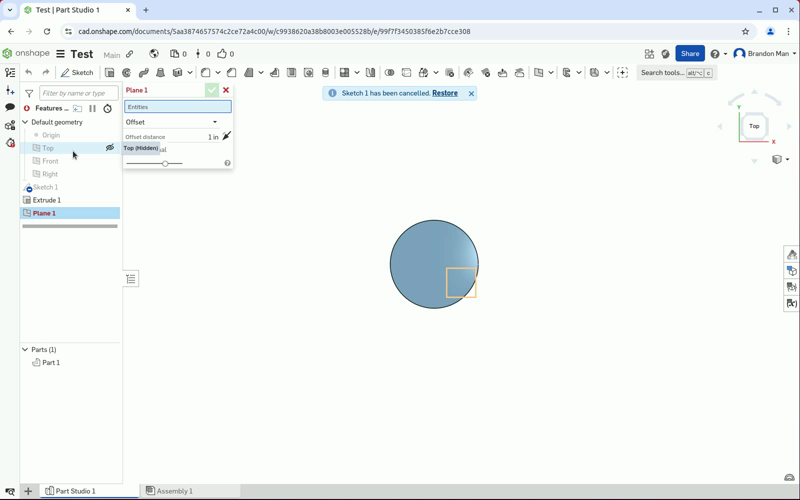
click(73, 150)
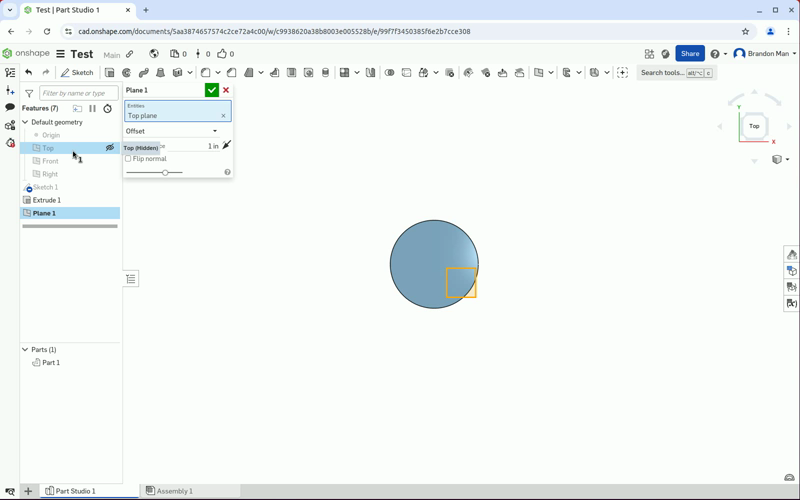
key(tab, 2)
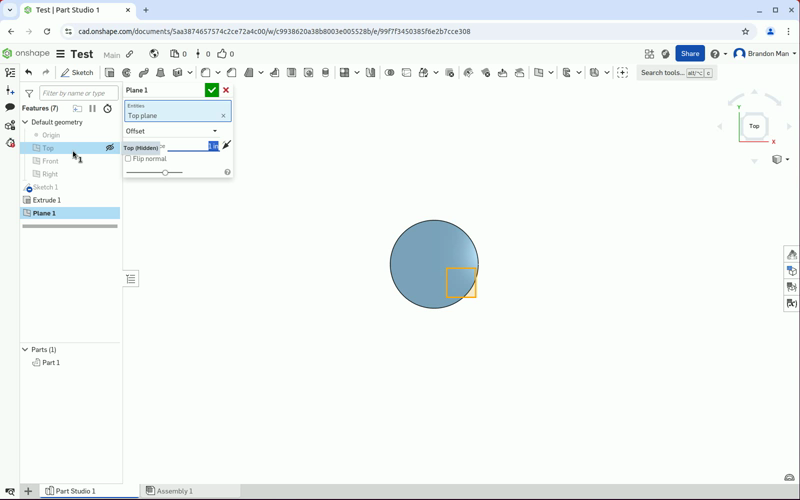
text(9.86)
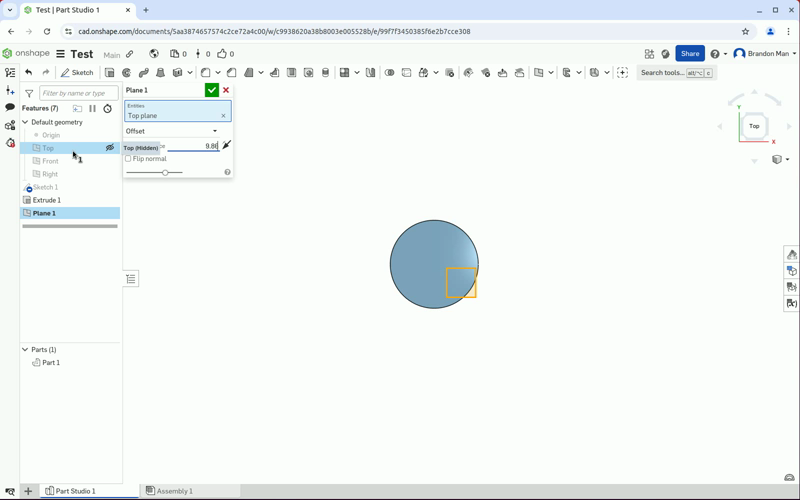
key(enter, 2)
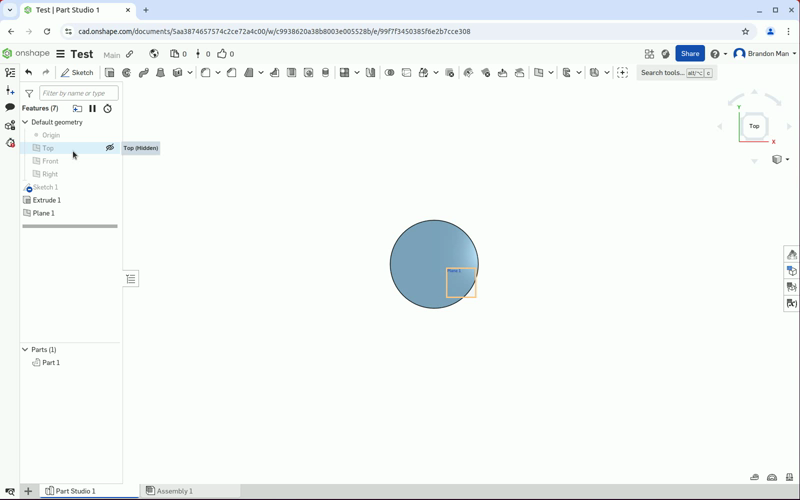
key(shift+s)
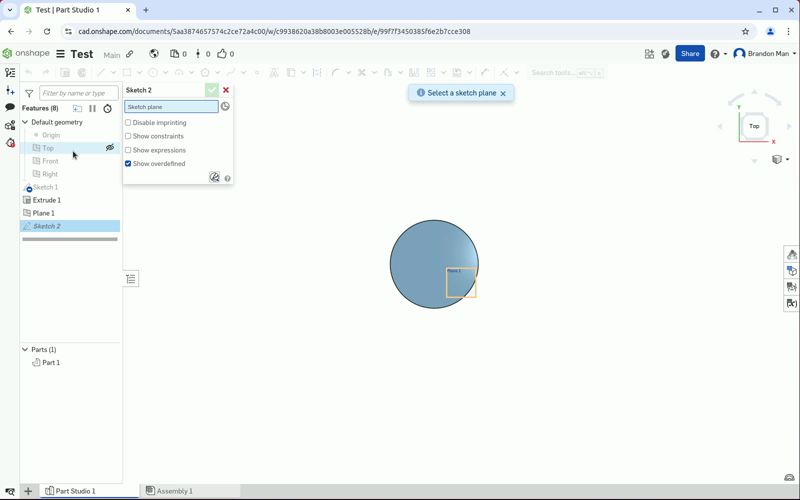
mouse_move(73, 215)
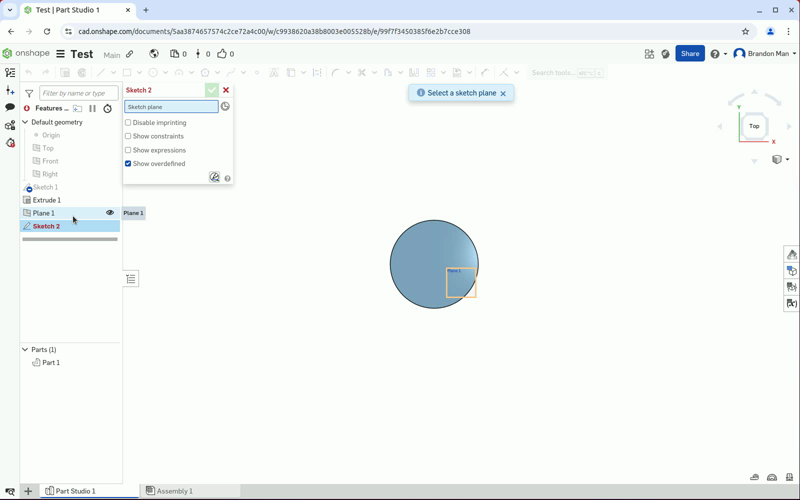
click(73, 215)
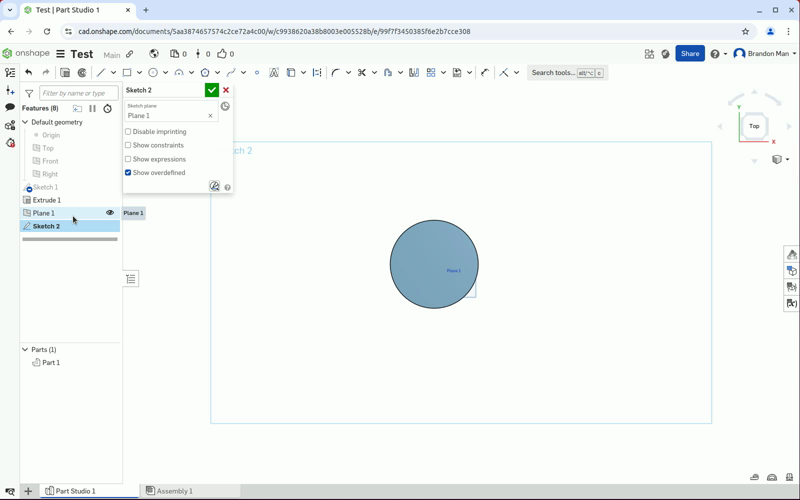
mouse_move(73, 352)
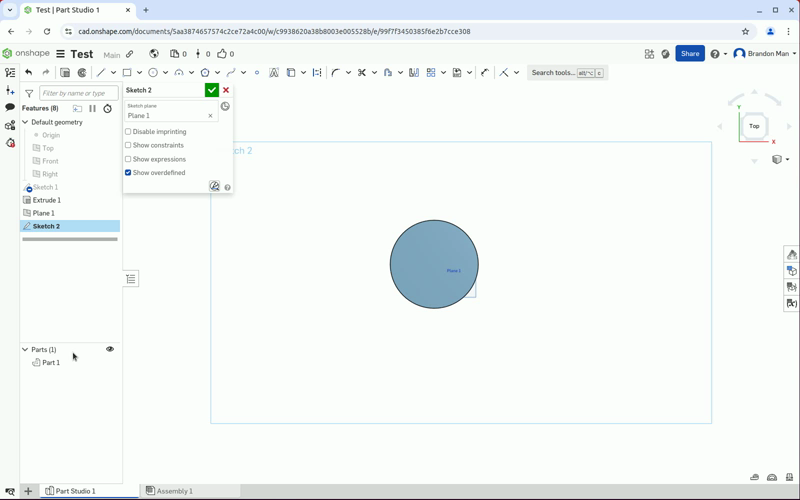
key(y)
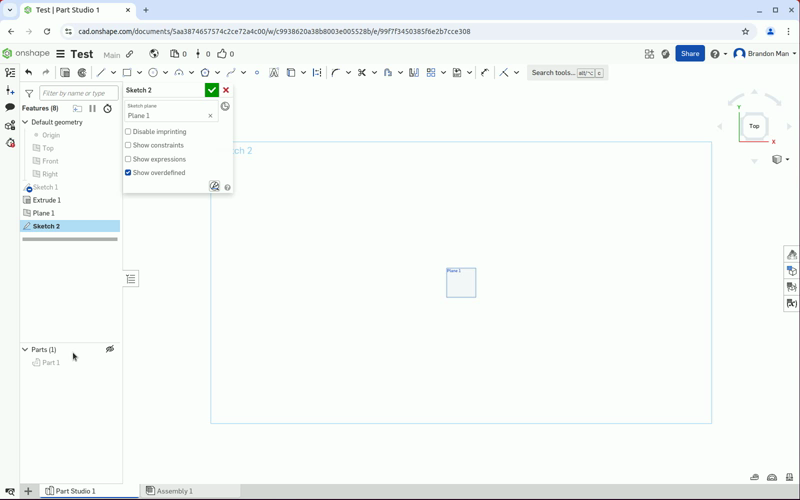
key(c)
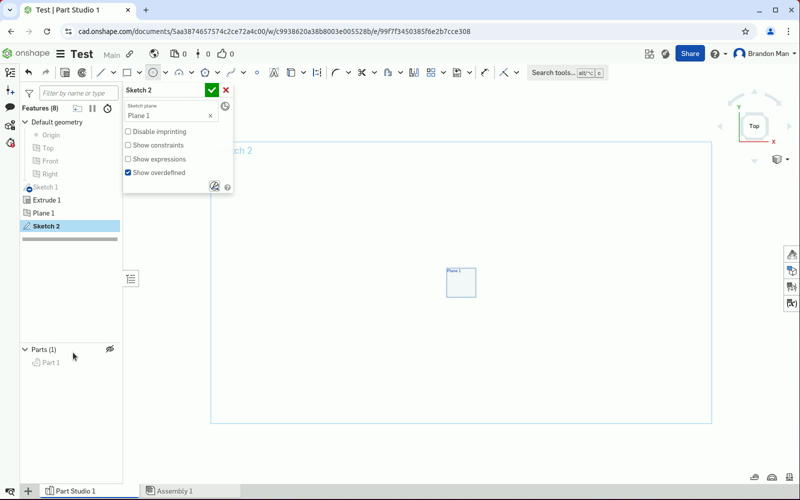
key_down(shift)
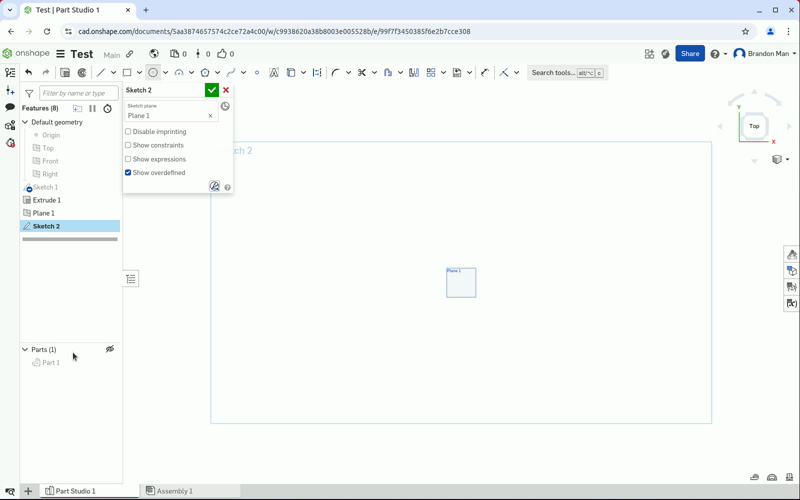
mouse_move(434, 264)
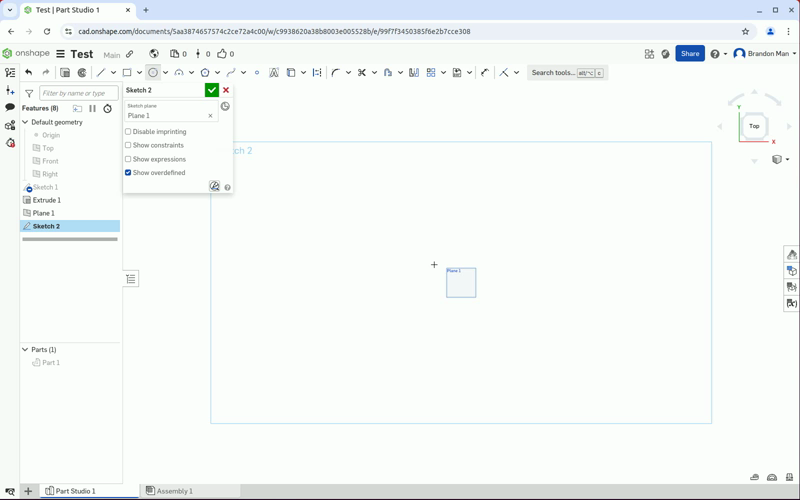
click(434, 264)
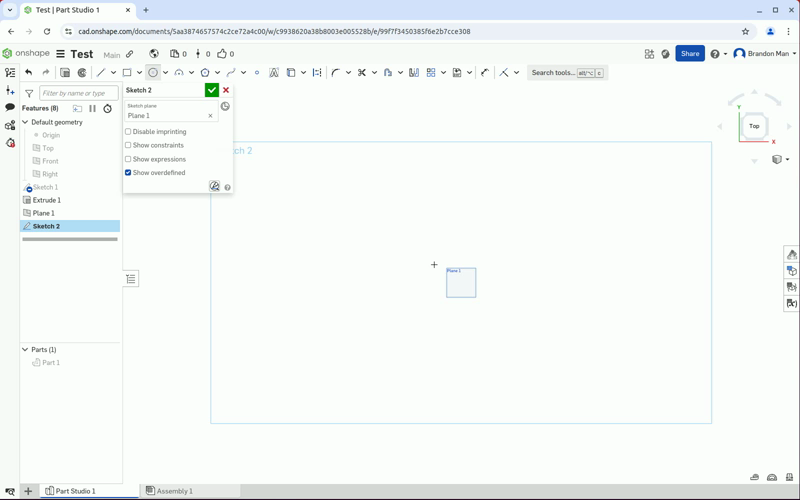
key_up(shift)
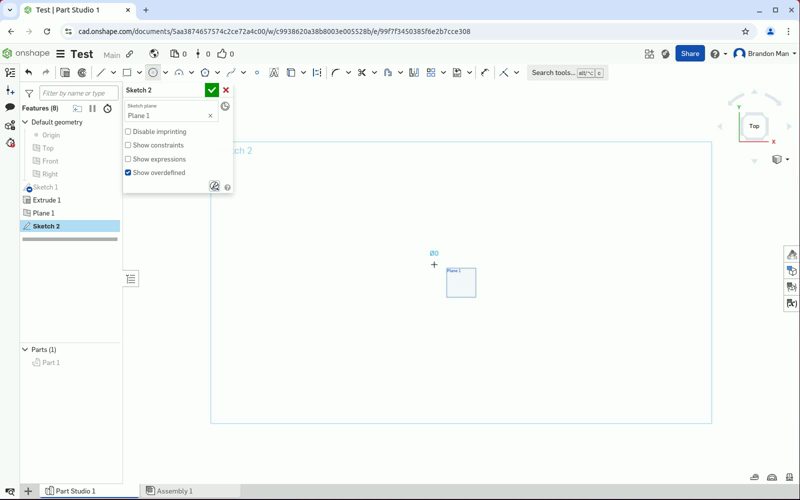
mouse_move(445, 264)
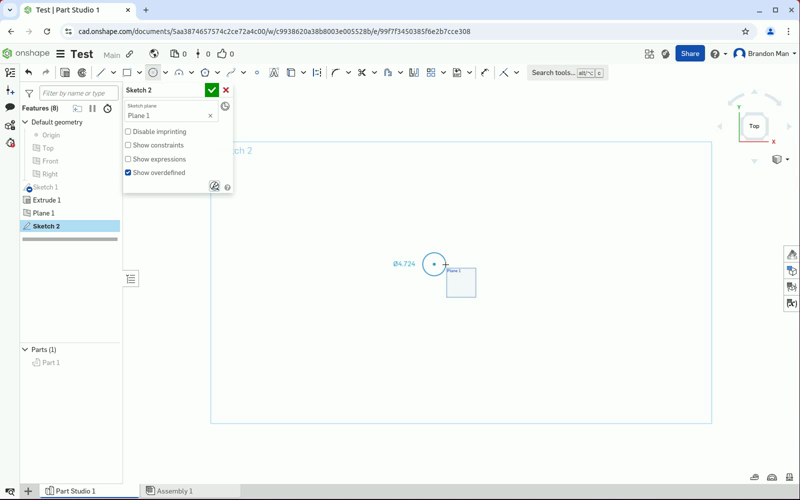
click(445, 264)
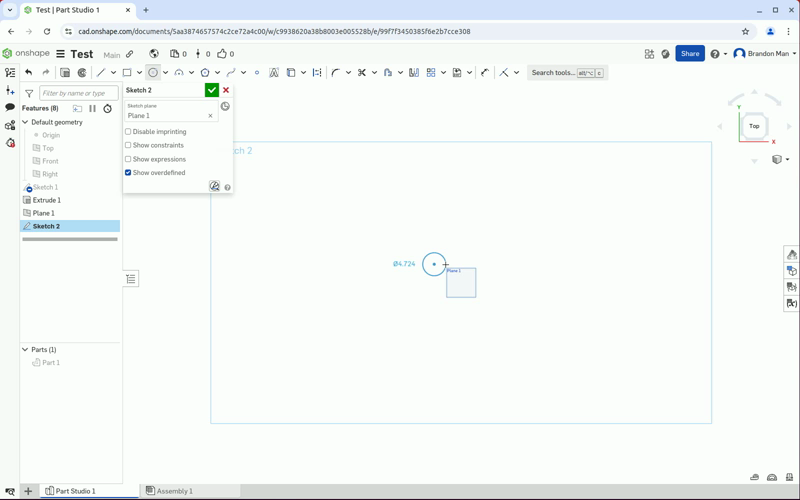
key(esc)
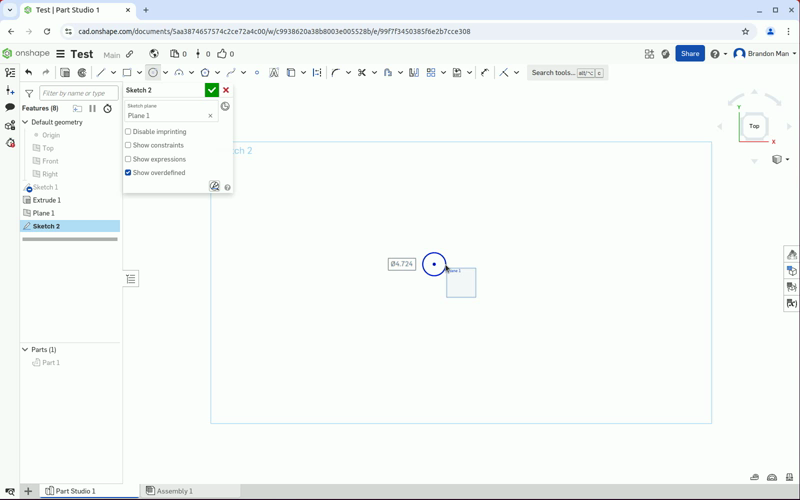
mouse_move(440, 261)
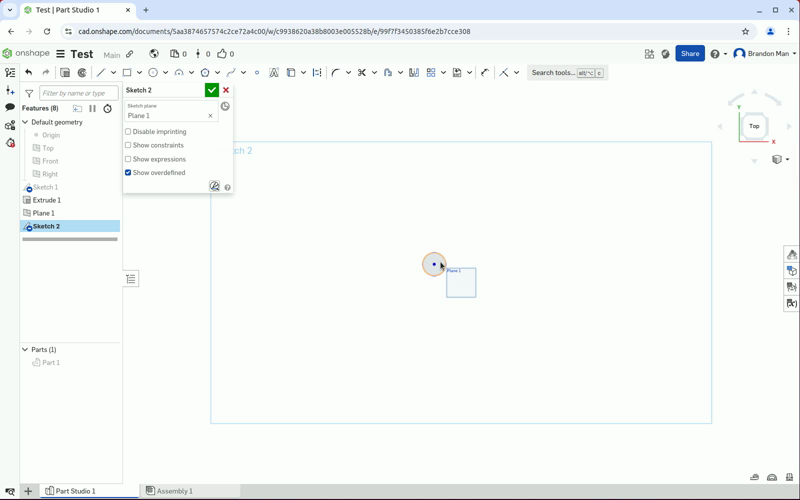
scroll(6)
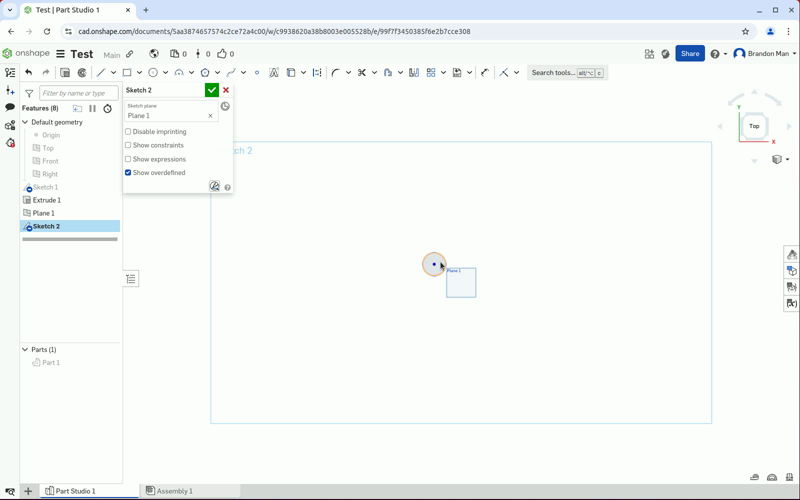
scroll(6)
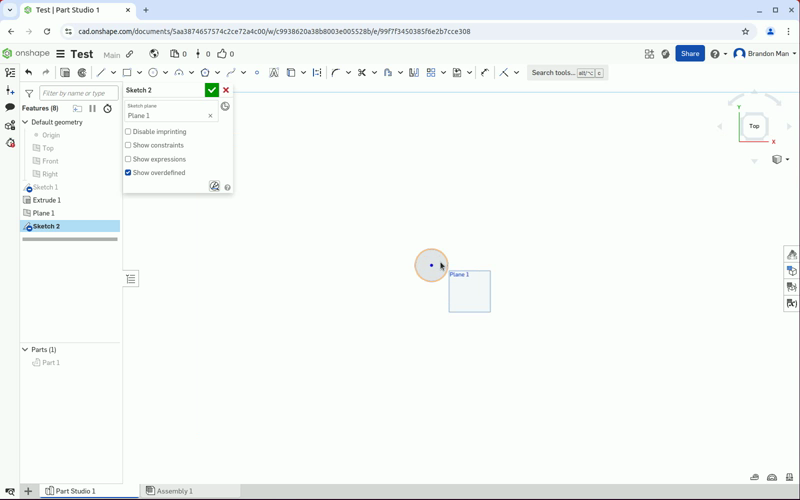
scroll(6)
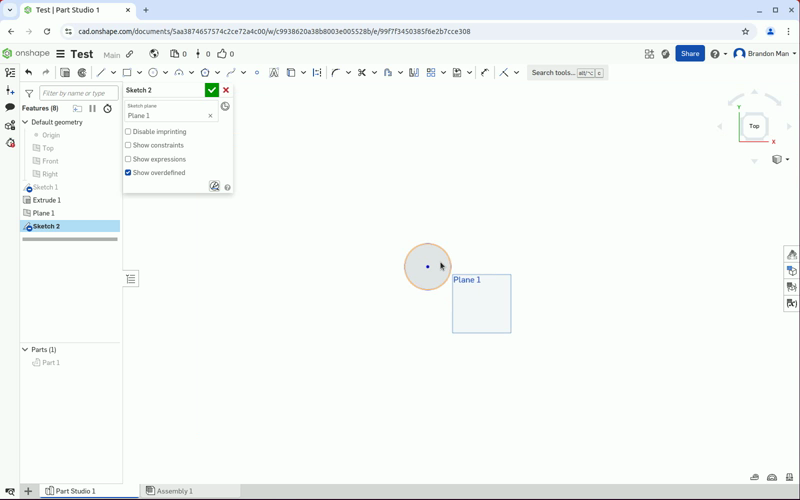
scroll(6)
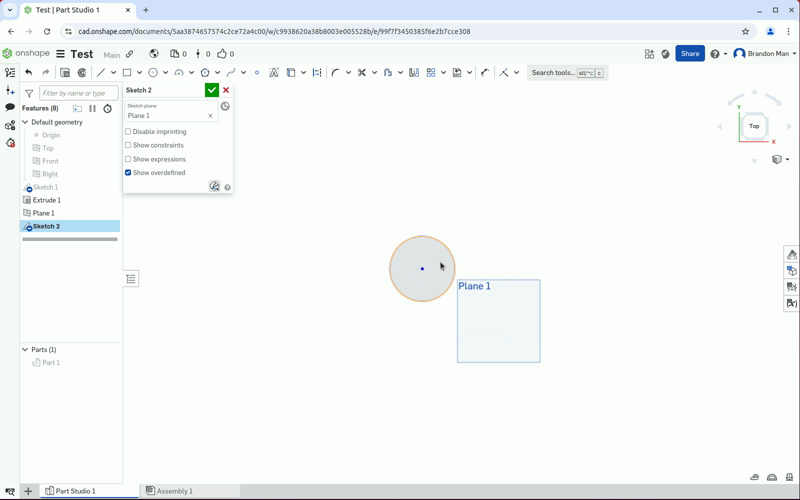
scroll(6)
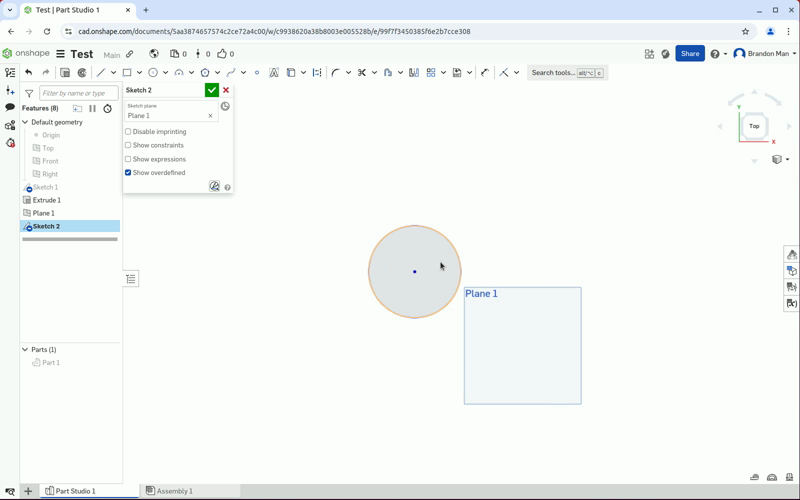
scroll(6)
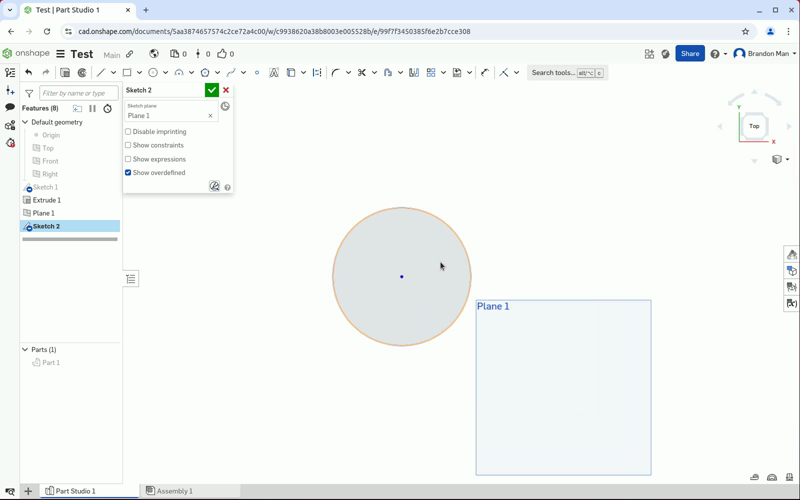
scroll(6)
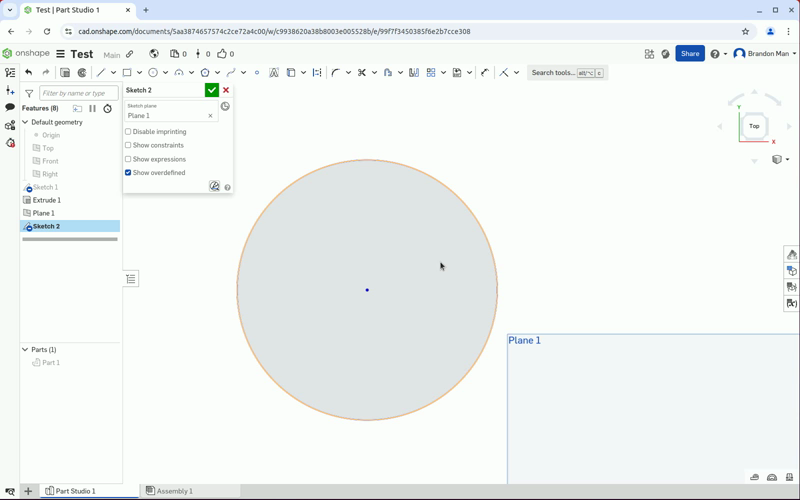
click(440, 261)
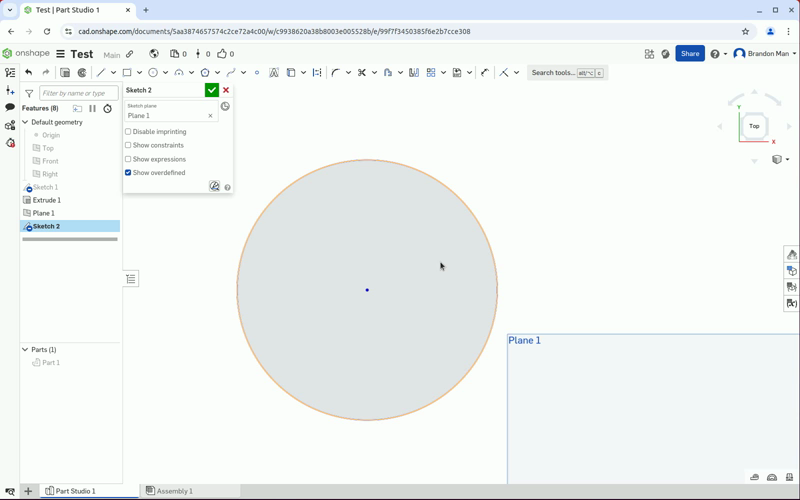
scroll(-6)
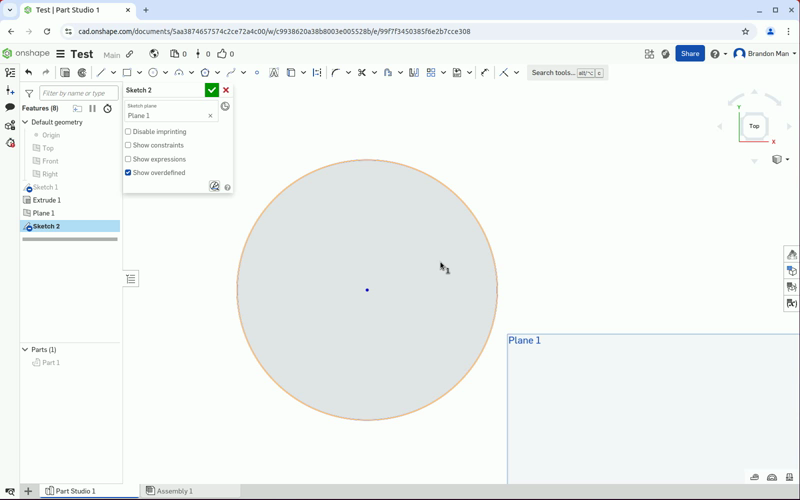
scroll(-6)
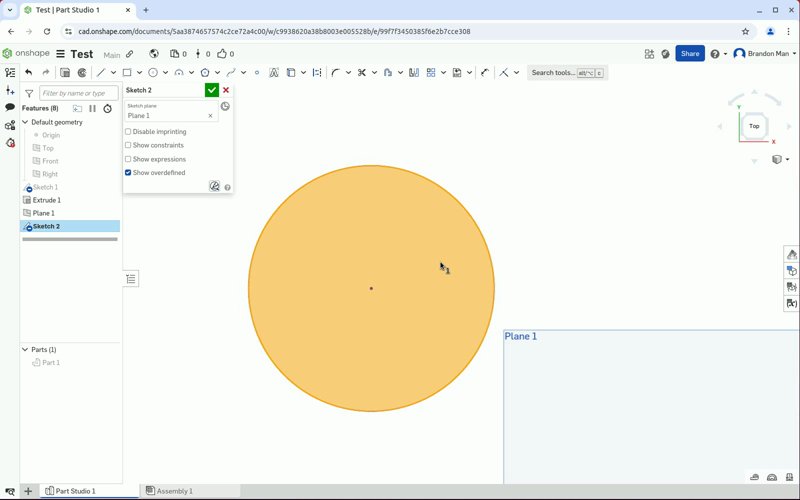
scroll(-6)
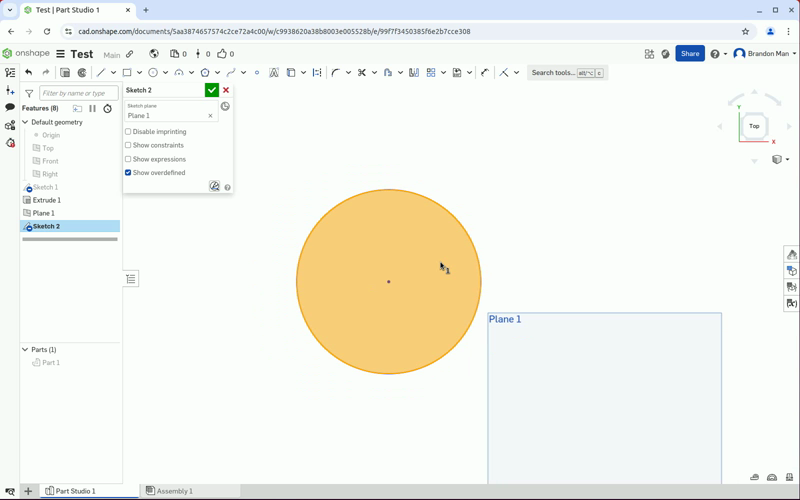
scroll(-6)
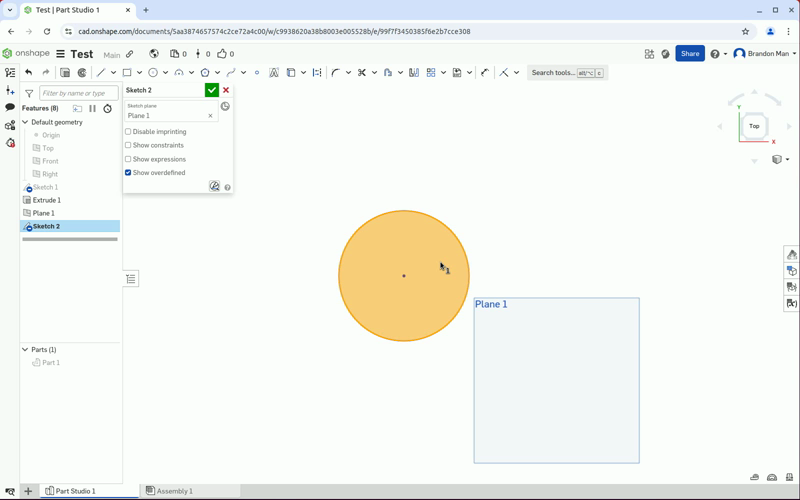
scroll(-6)
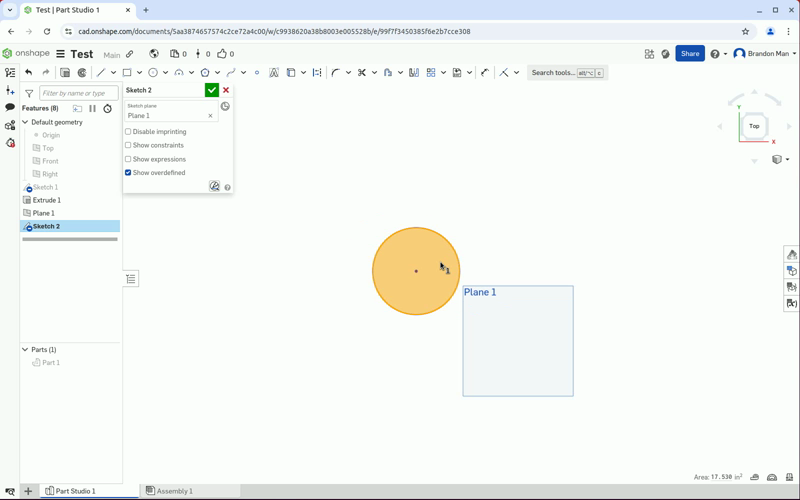
scroll(-6)
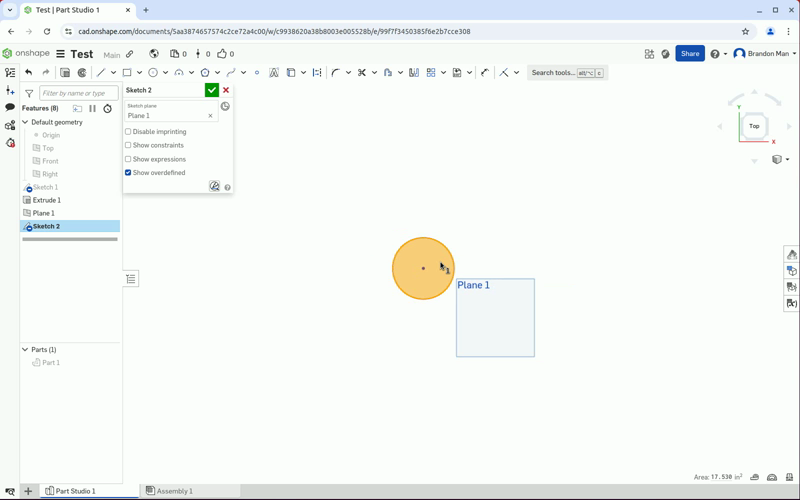
scroll(-6)
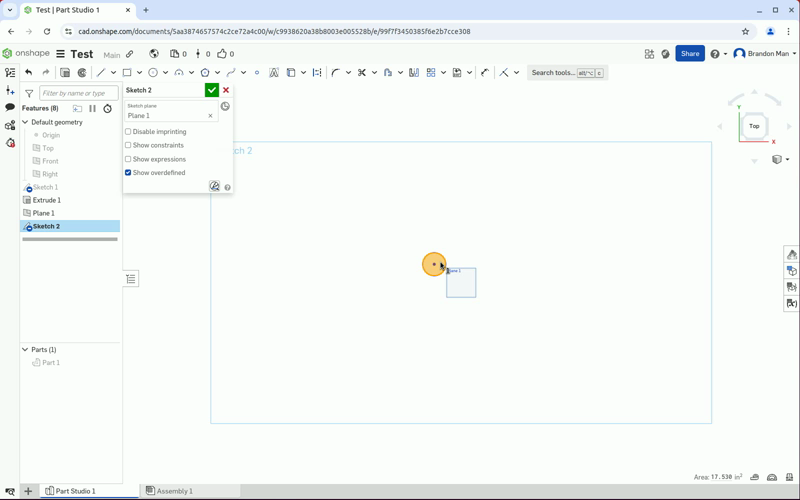
mouse_move(73, 352)
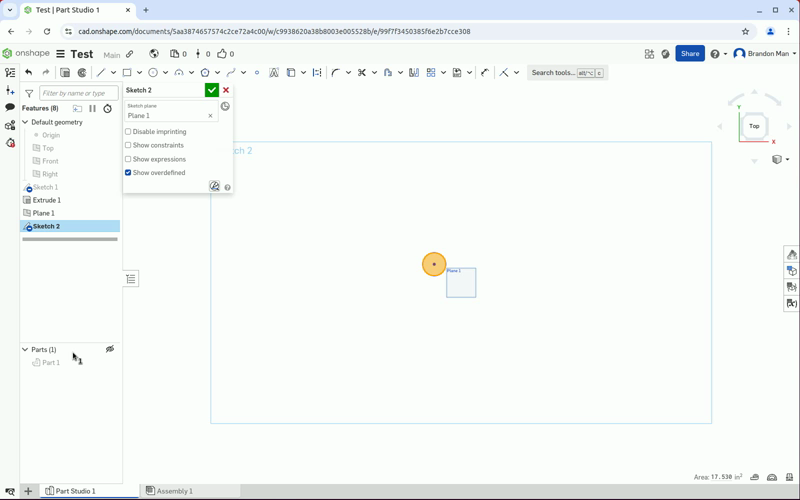
key(shift+y)
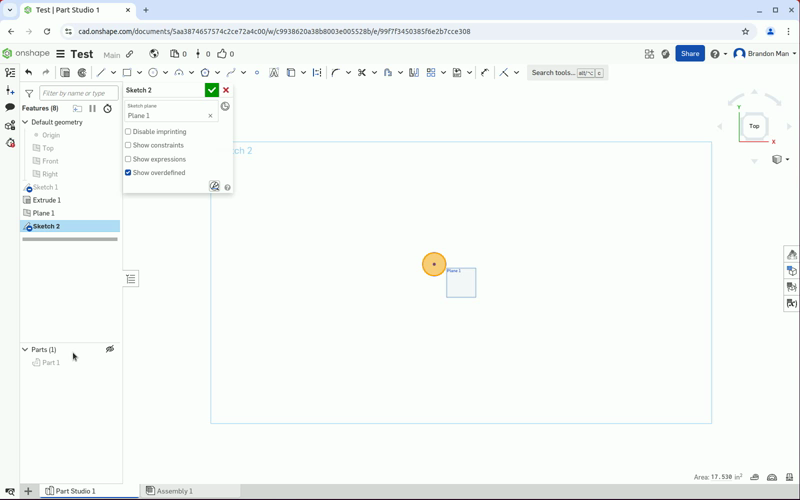
key(shift+e)
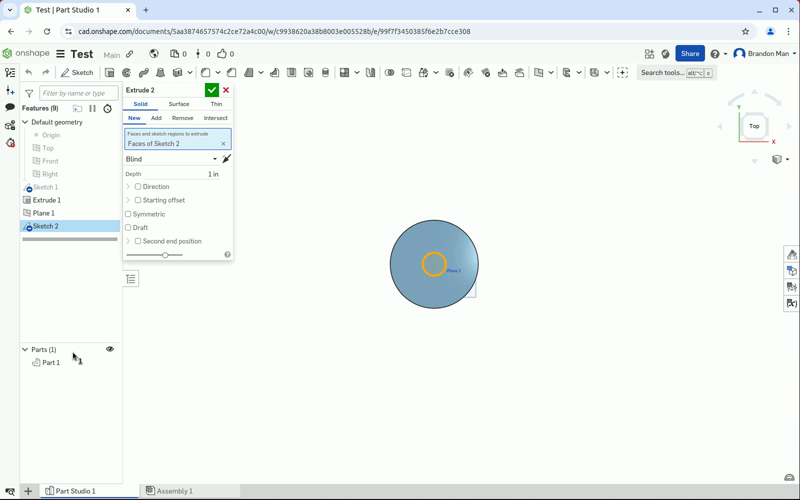
mouse_move(143, 106)
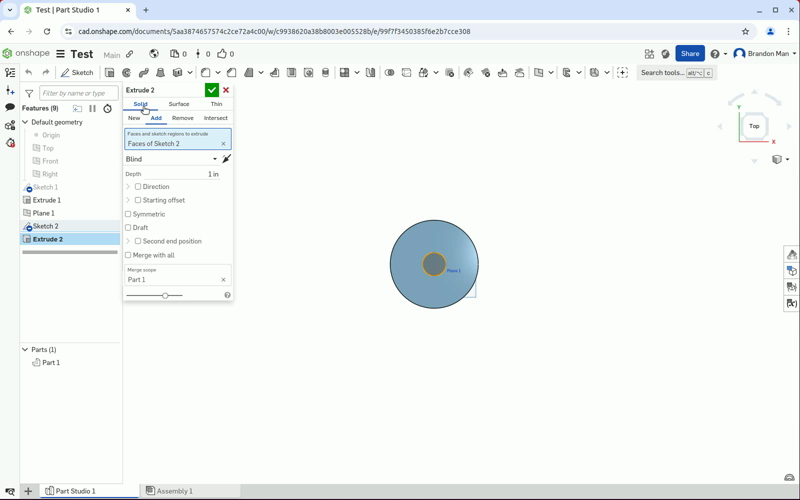
click(143, 106)
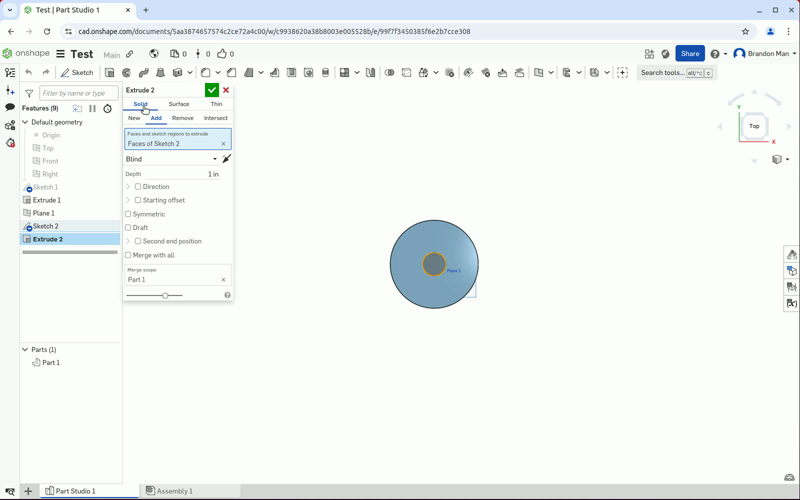
mouse_move(137, 120)
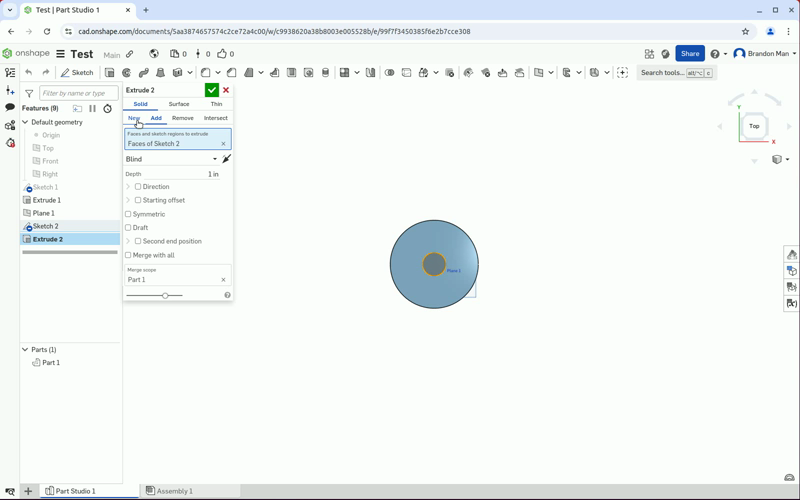
click(137, 120)
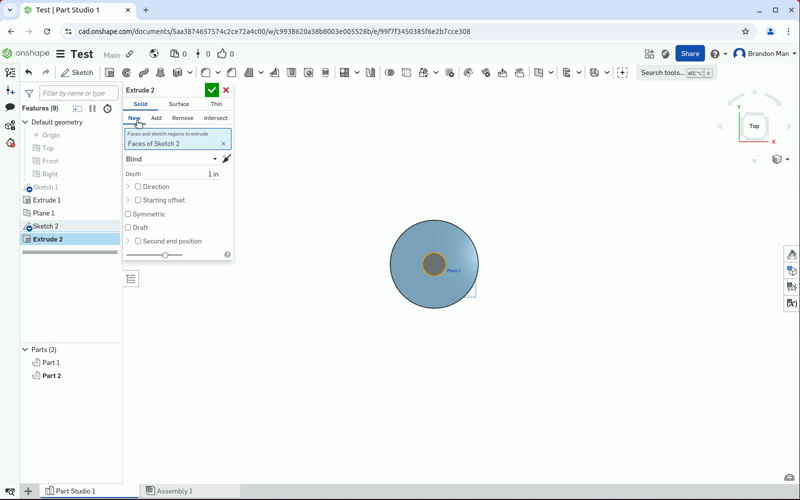
key(tab, 4)
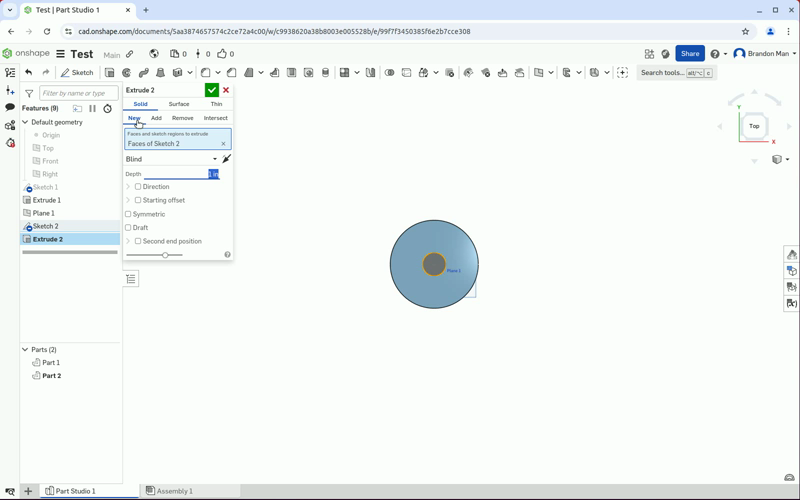
text(13.239)
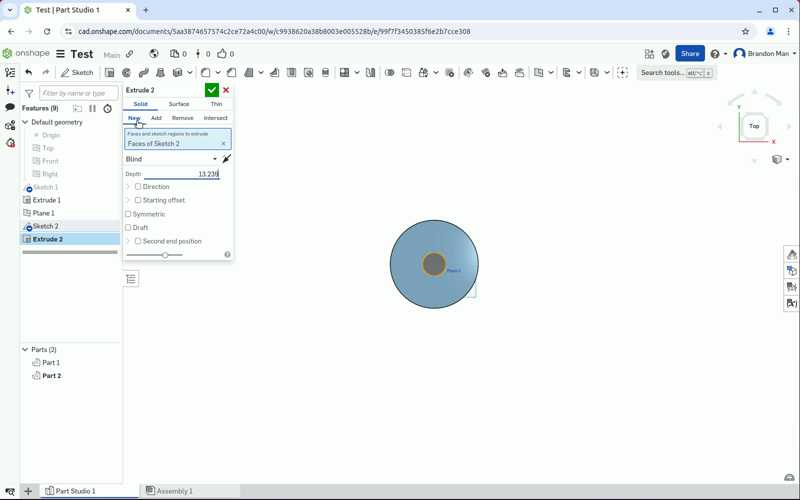
key(enter)
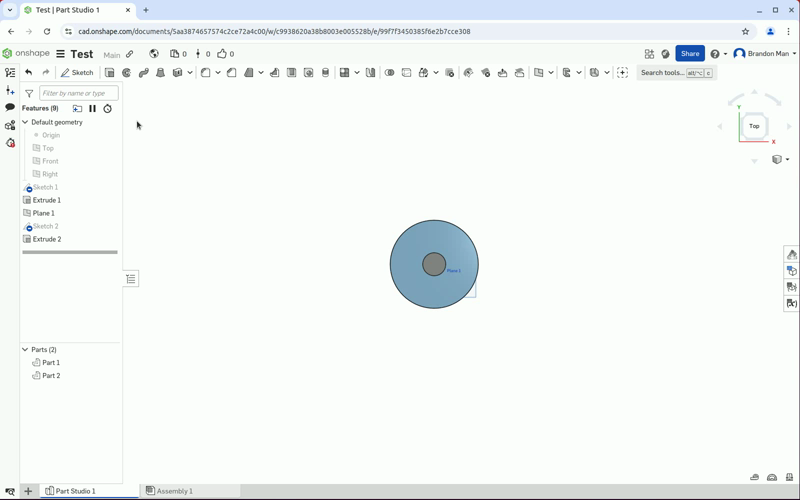
key(shift+h)
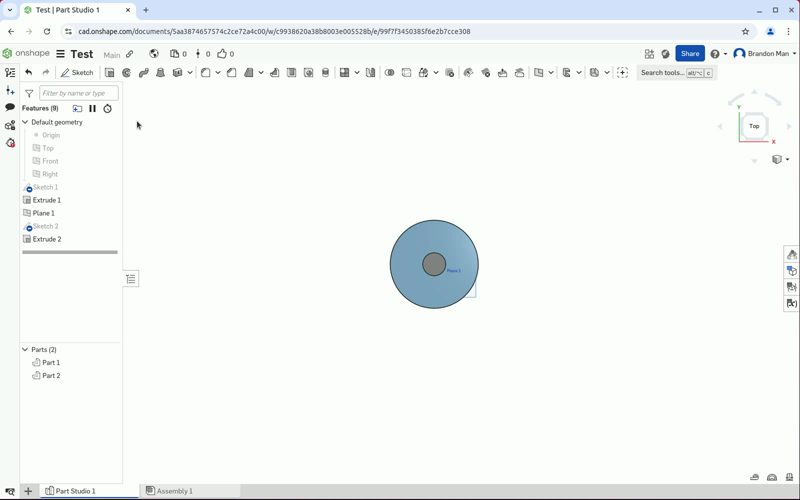
key(shift+h)
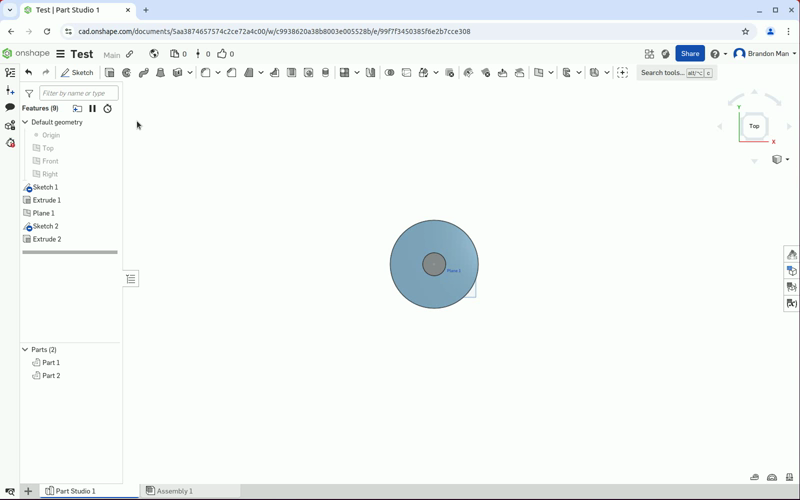
key(shift+7)
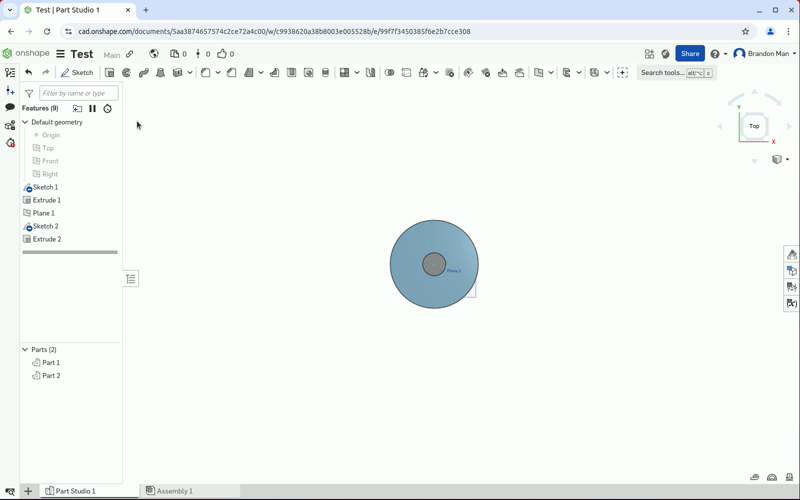
key(up, 3)
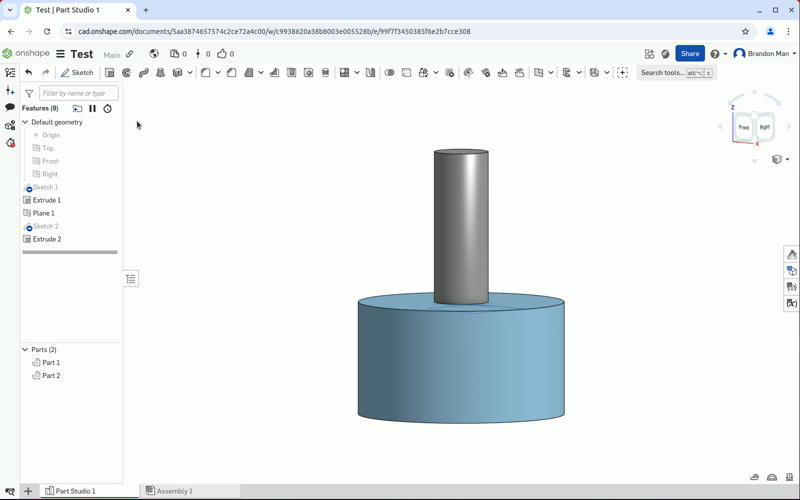
key(left, 3)
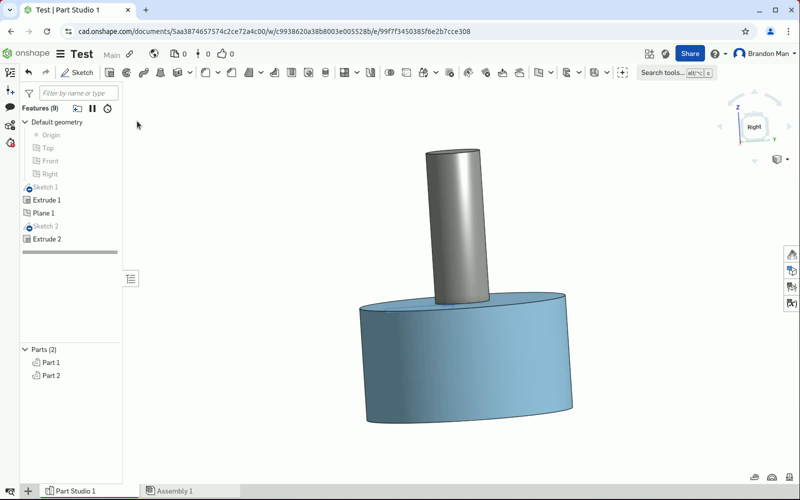
key(right, 3)
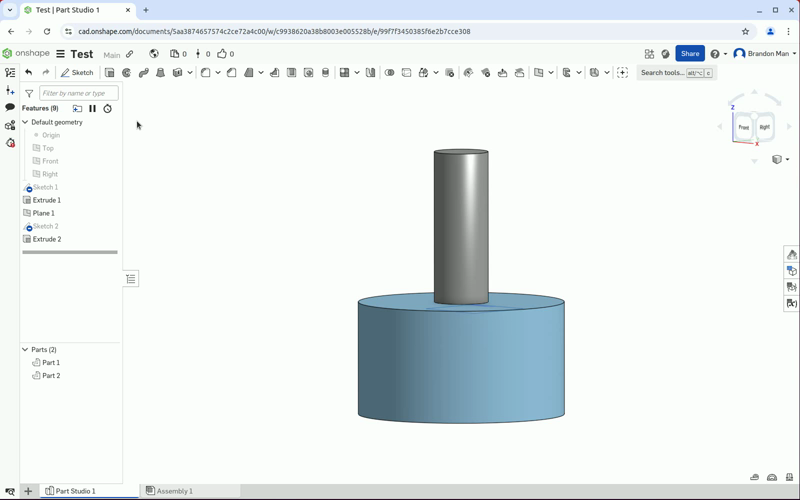
key(down, 3)
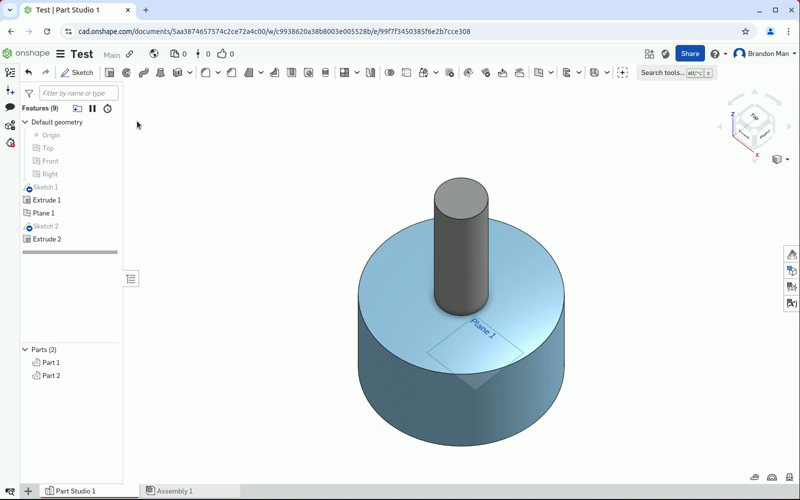
mouse_move(73, 189)
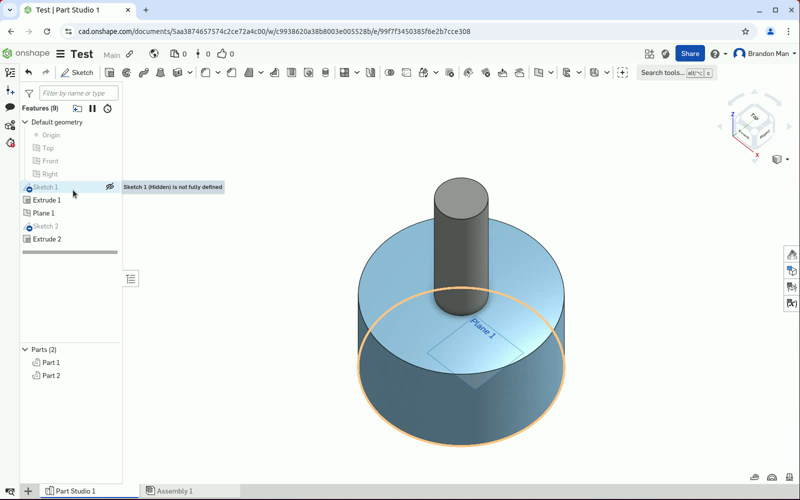
click(73, 189)